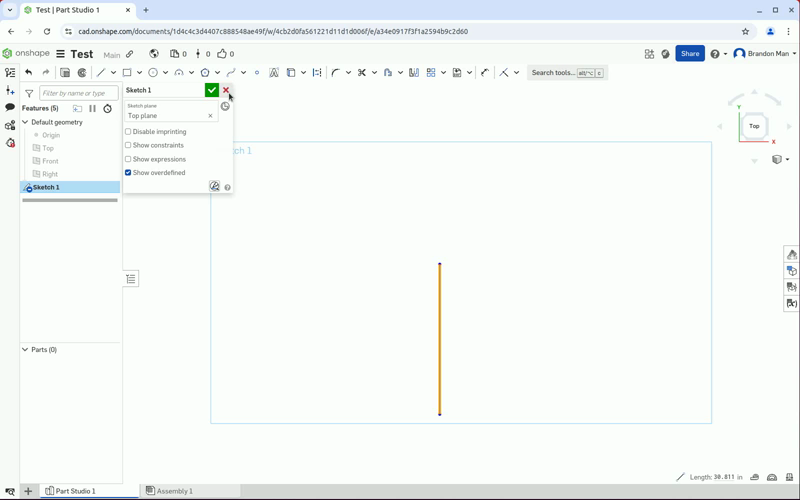
key(shift+h)
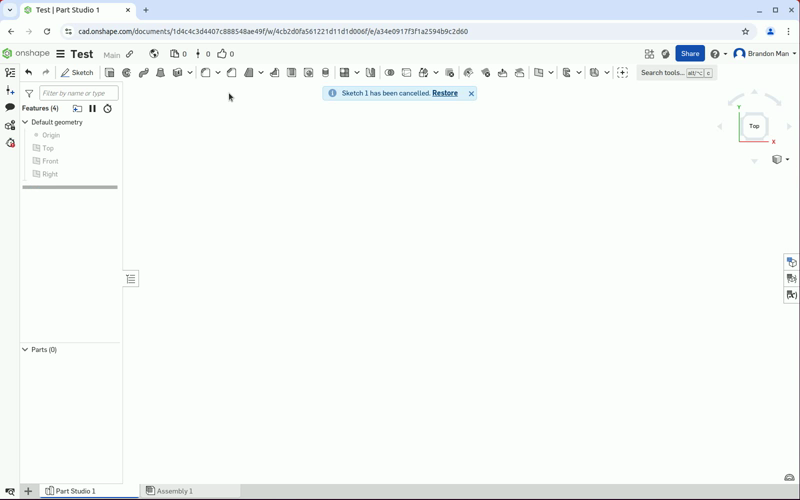
mouse_move(73, 352)
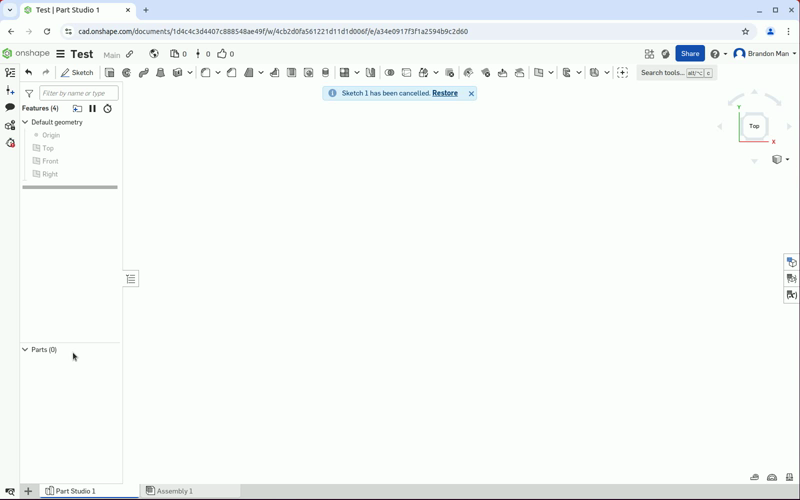
key(y)
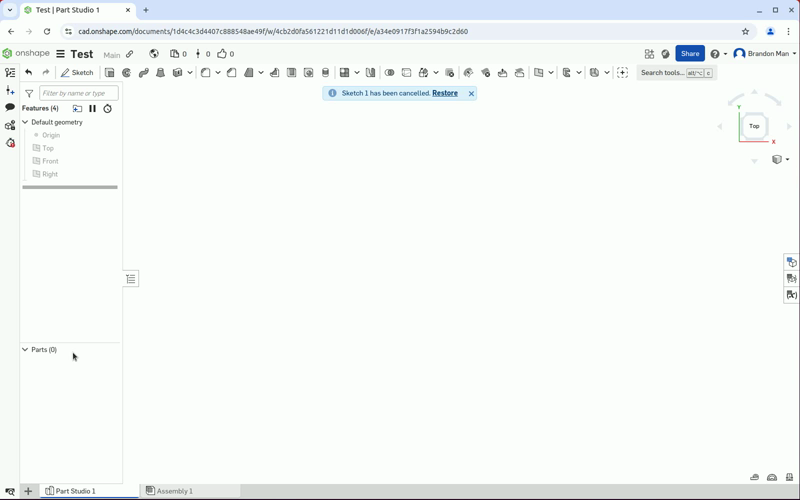
key(shift+p)
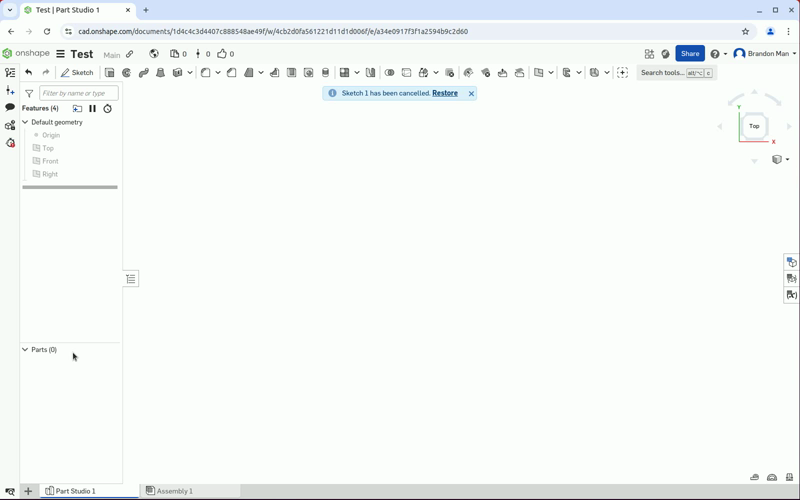
key(space)
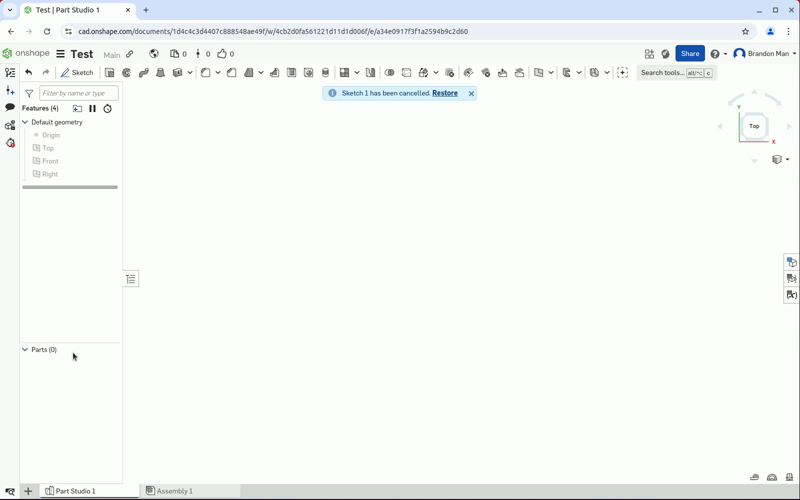
key_down(shift)
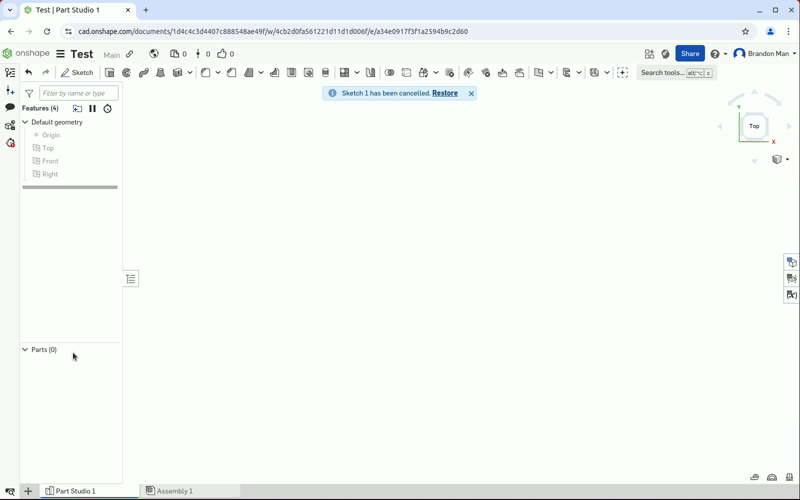
key(up)
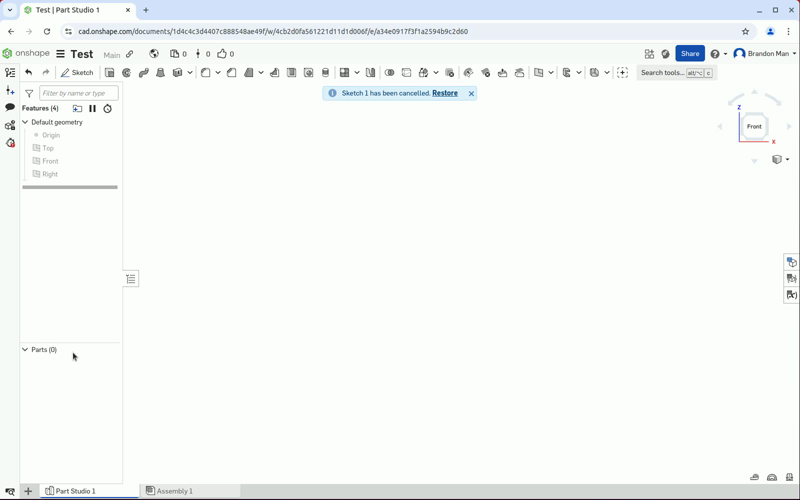
key_up(shift)
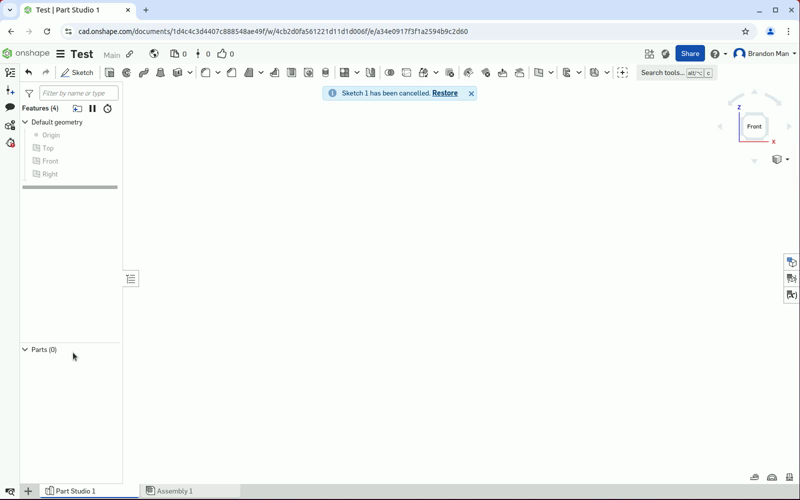
mouse_move(73, 352)
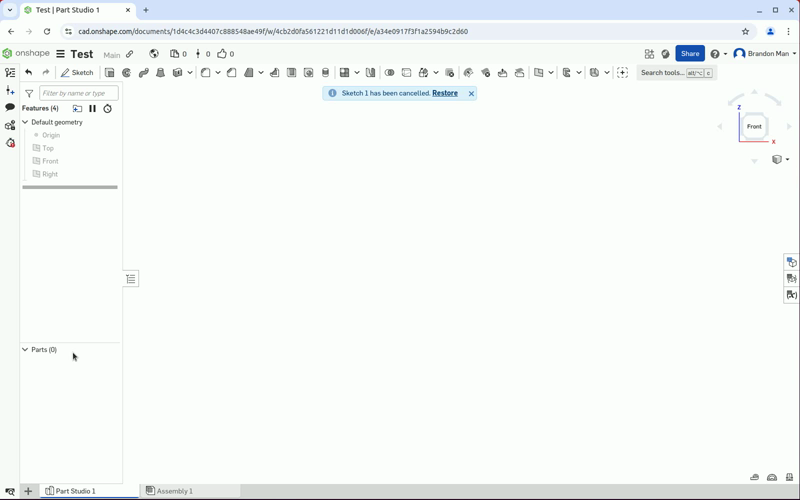
key(shift+y)
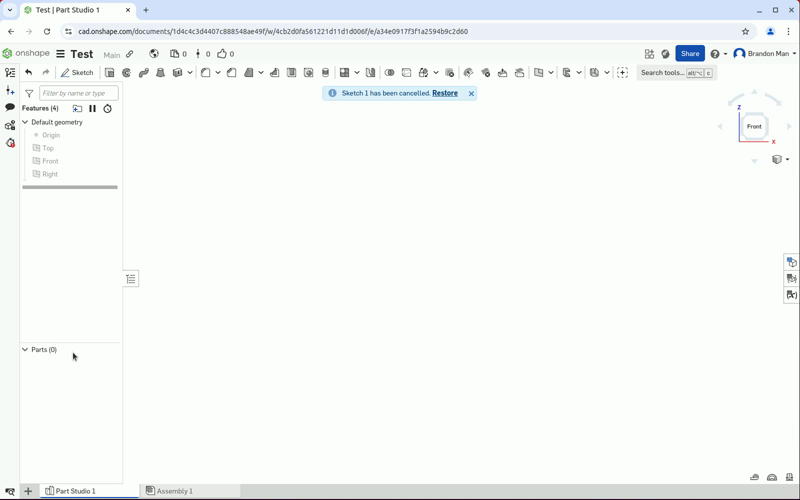
key(shift+s)
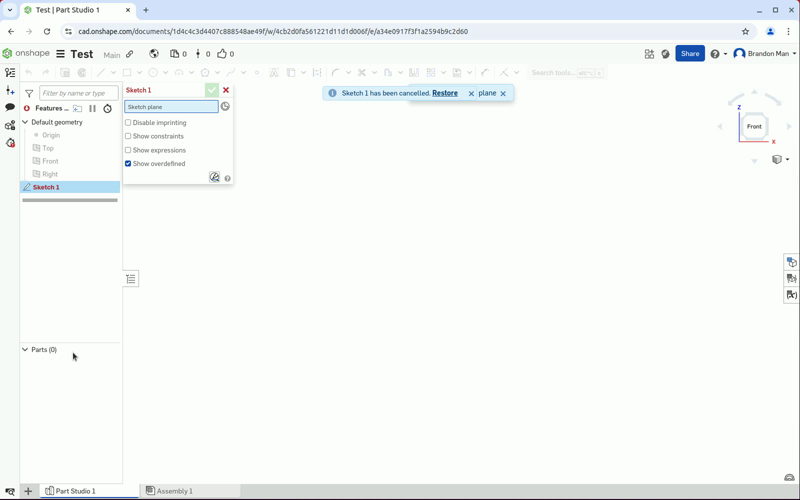
mouse_move(73, 163)
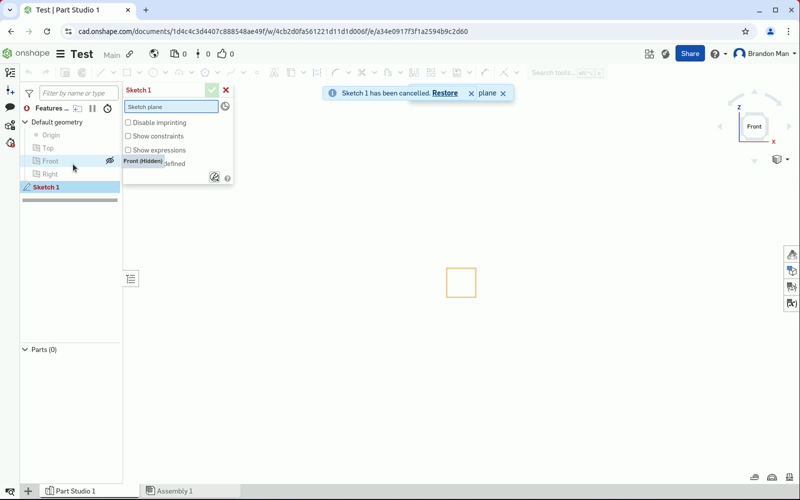
click(73, 163)
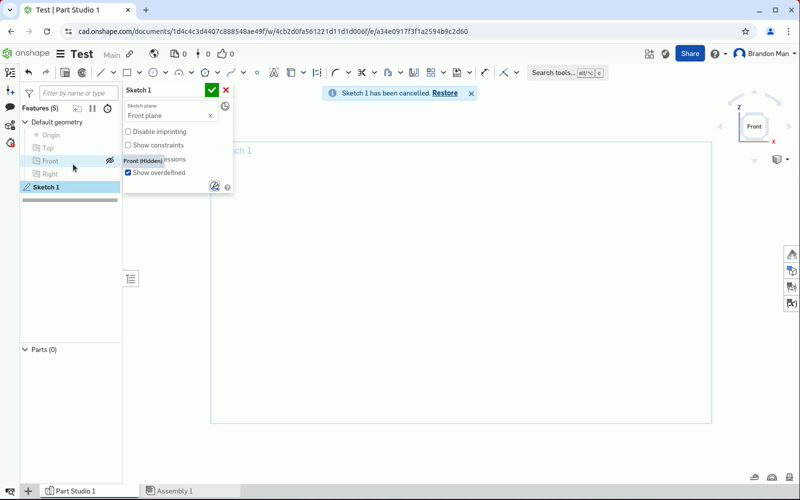
mouse_move(73, 352)
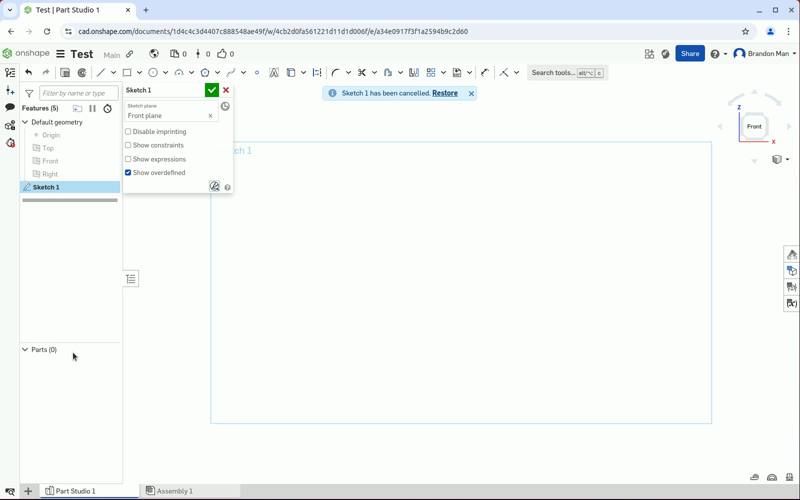
key(y)
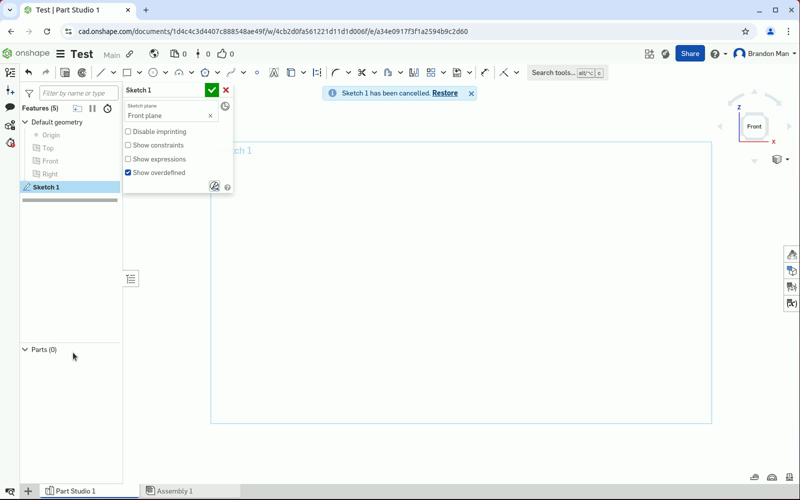
key(c)
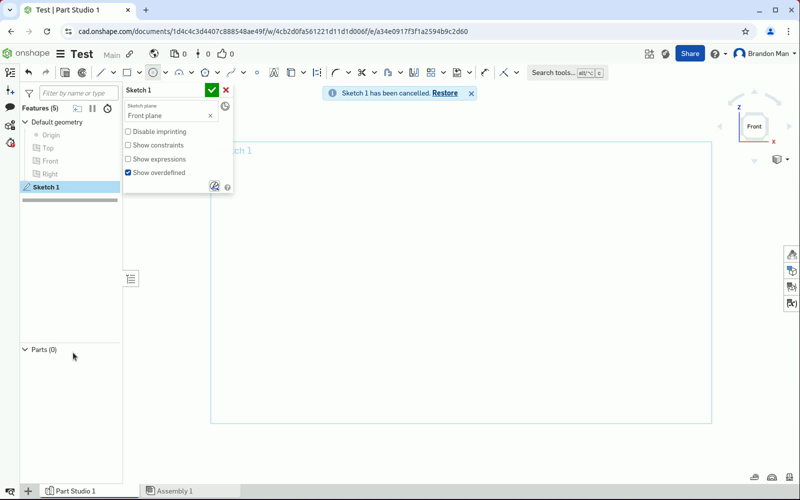
key_down(shift)
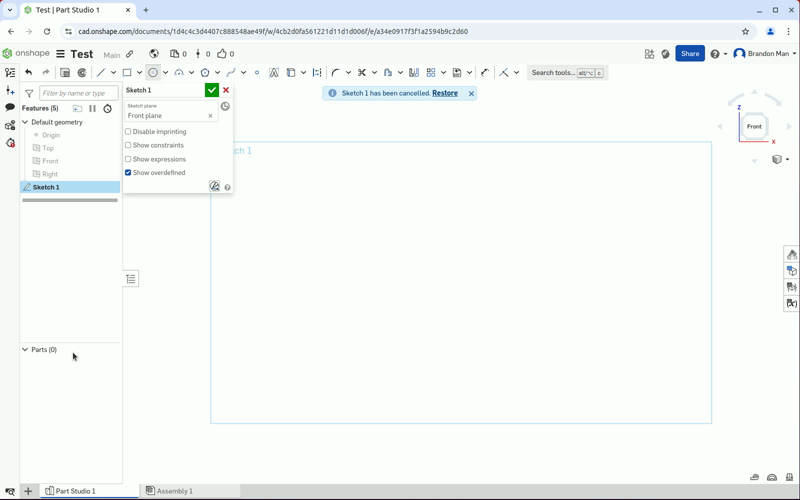
mouse_move(461, 282)
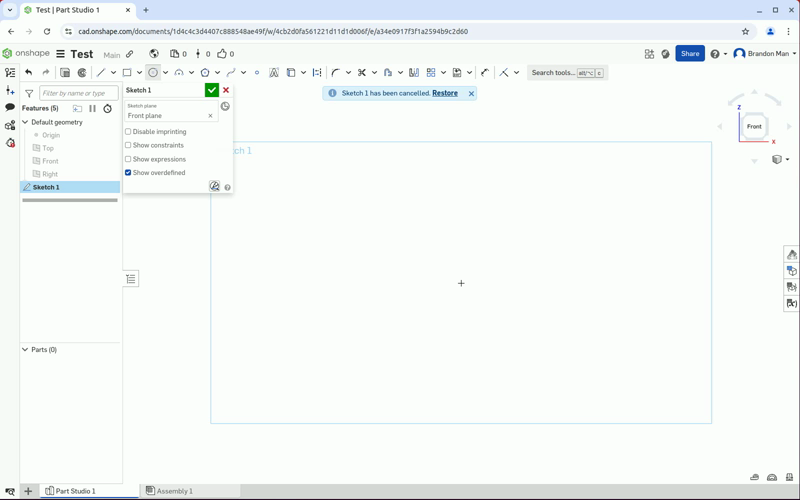
click(461, 282)
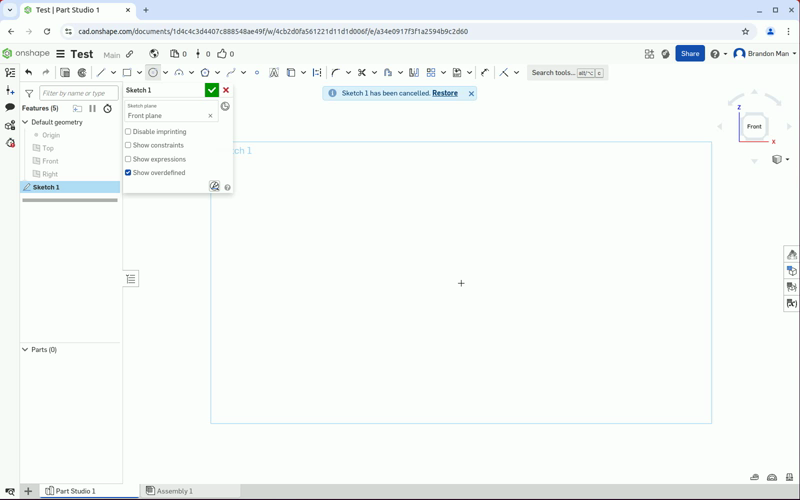
key_up(shift)
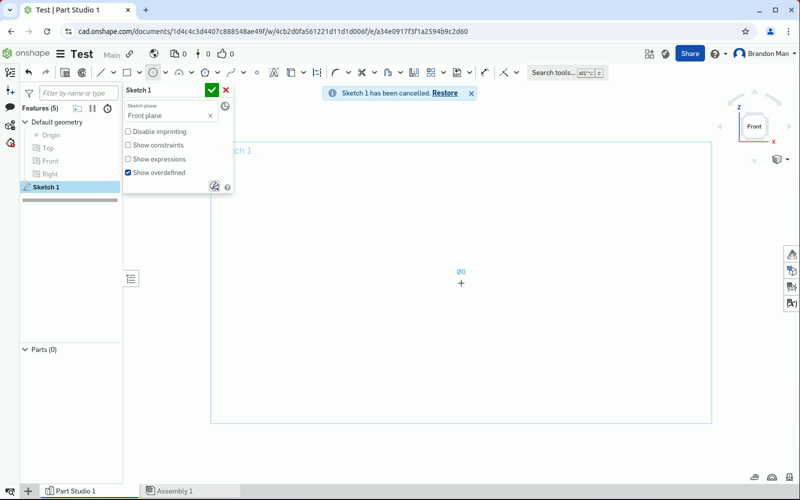
mouse_move(510, 282)
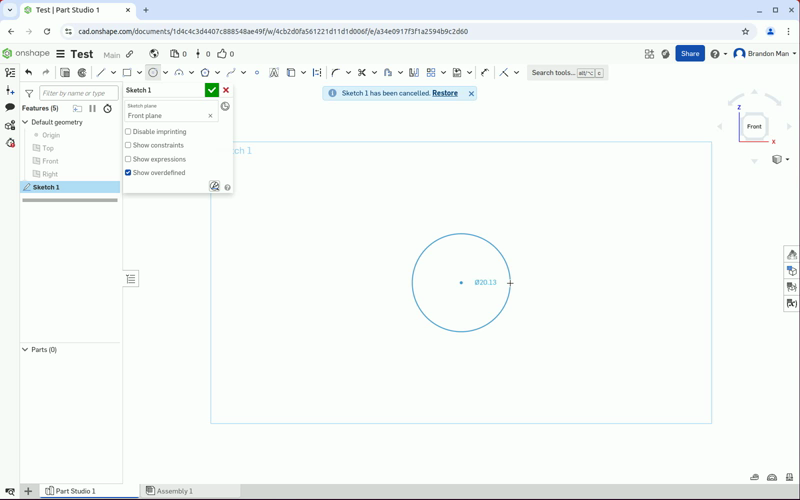
click(510, 282)
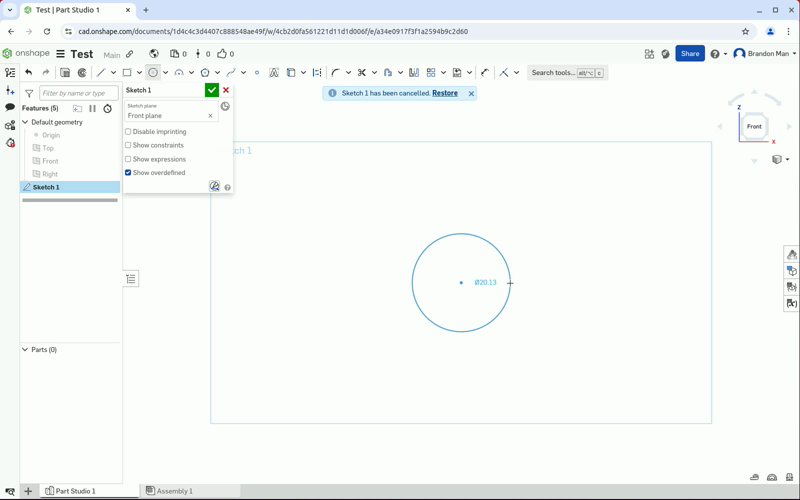
key(esc)
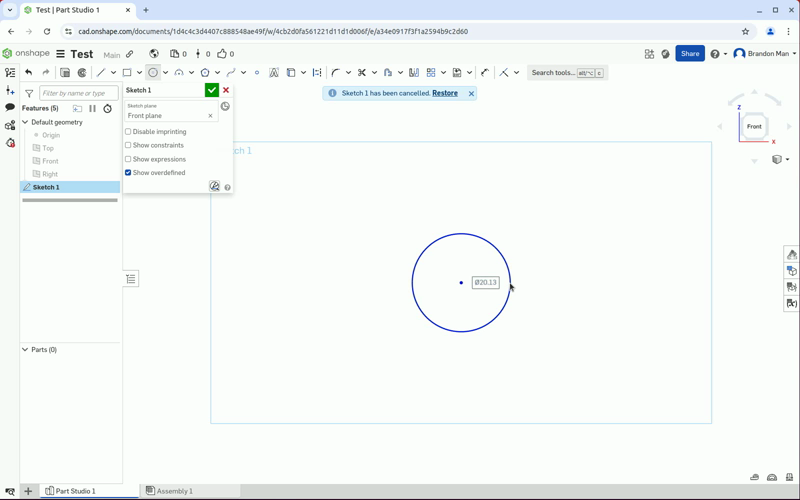
mouse_move(480, 256)
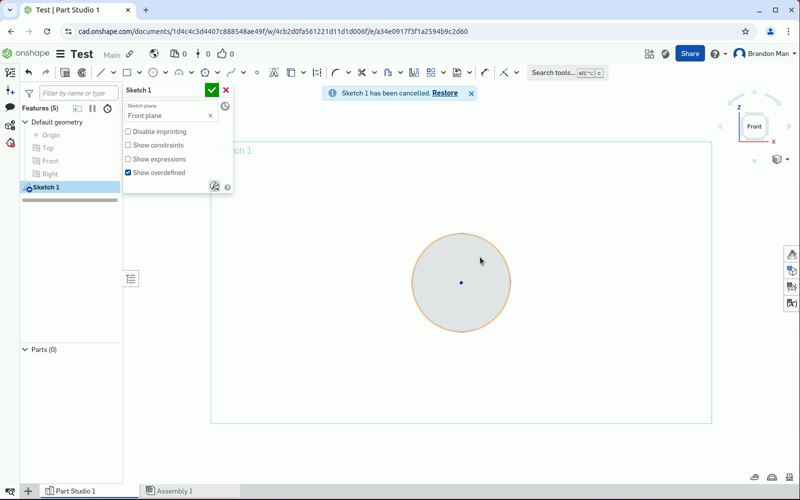
click(480, 256)
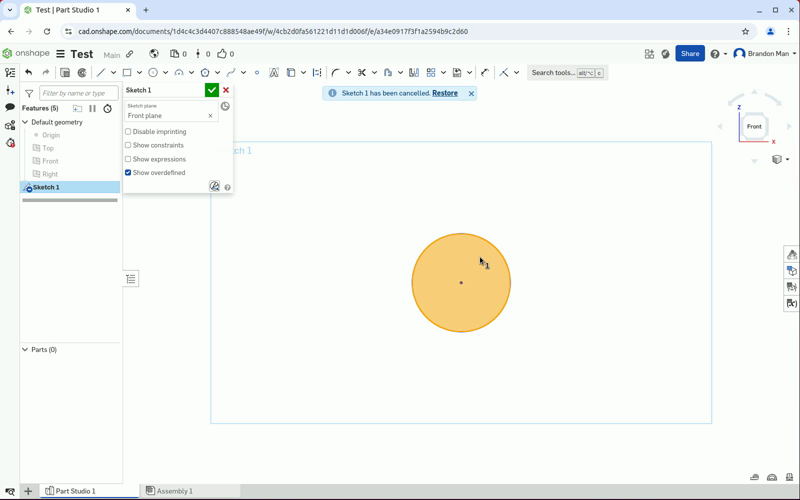
mouse_move(73, 352)
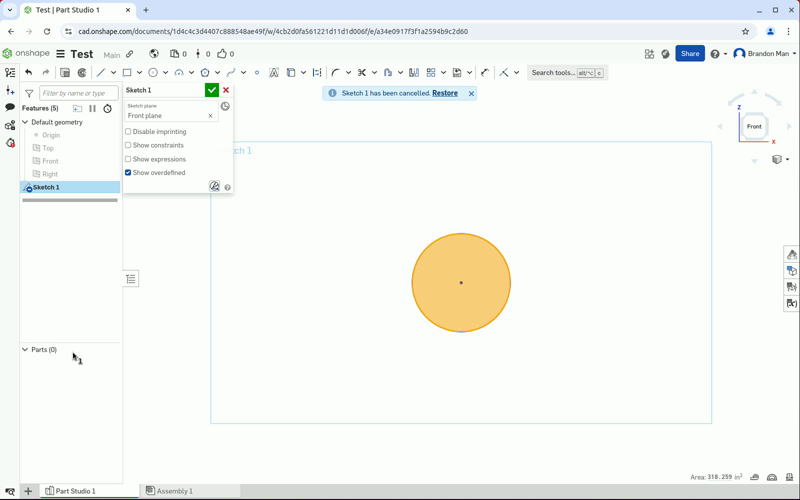
key(shift+y)
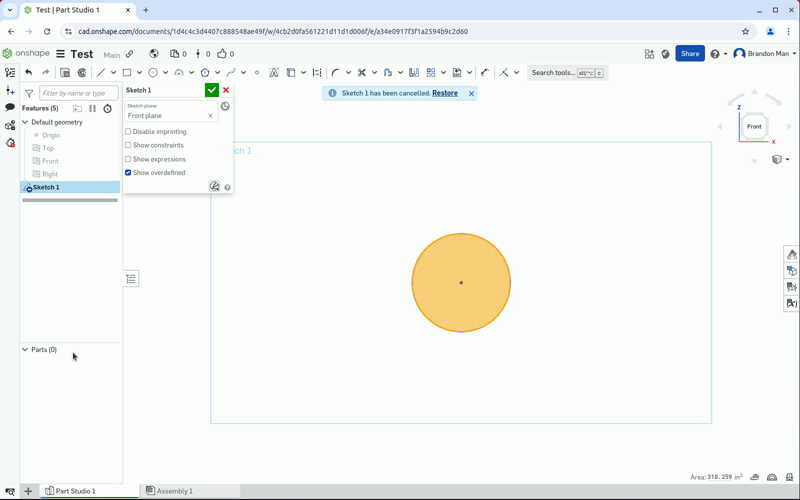
key(shift+e)
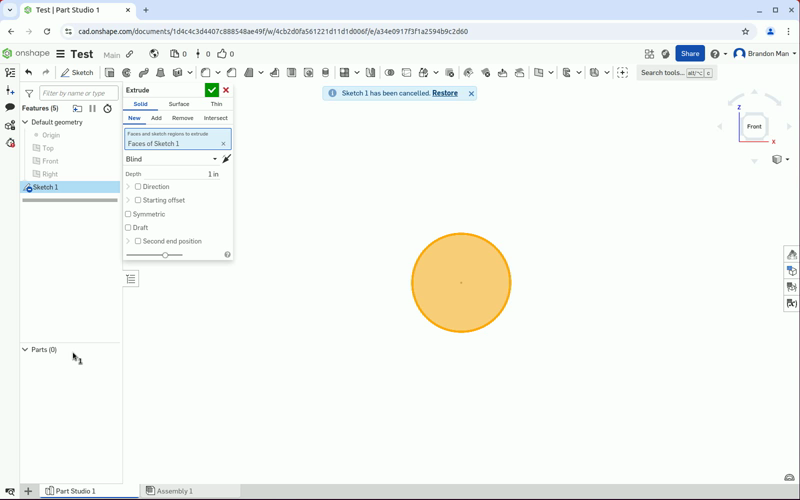
mouse_move(143, 106)
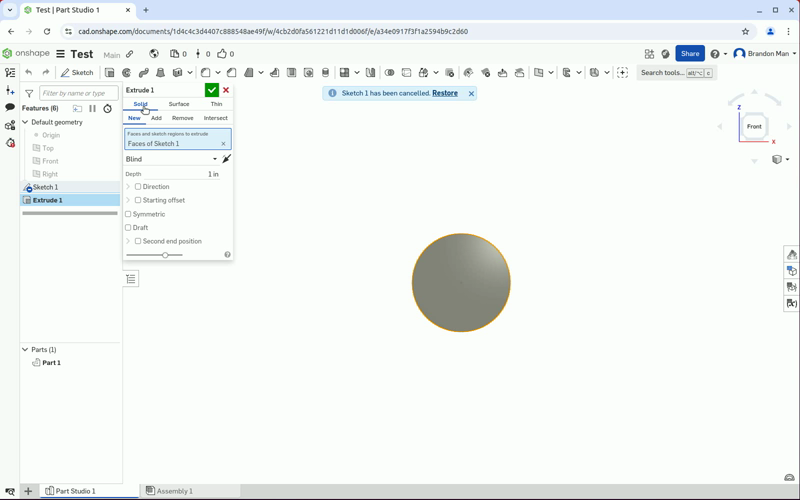
click(143, 106)
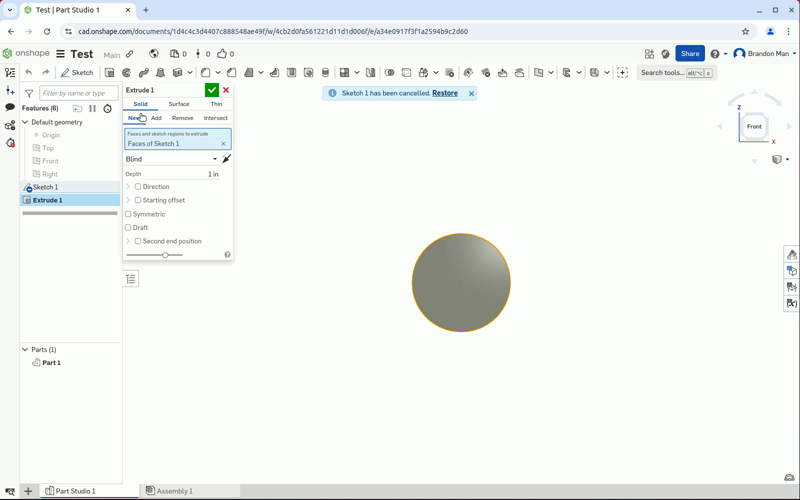
mouse_move(137, 120)
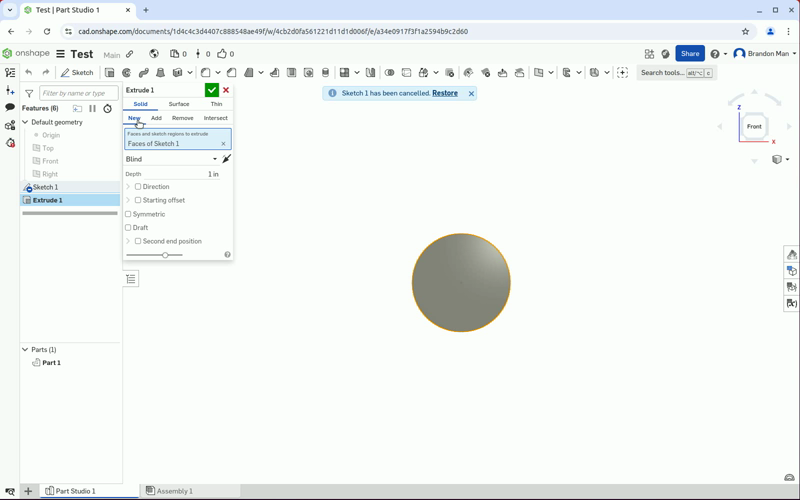
click(137, 120)
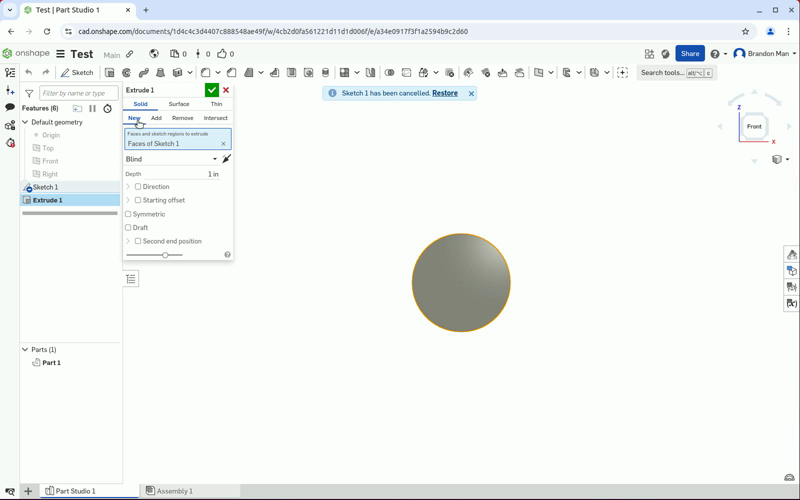
key(tab, 4)
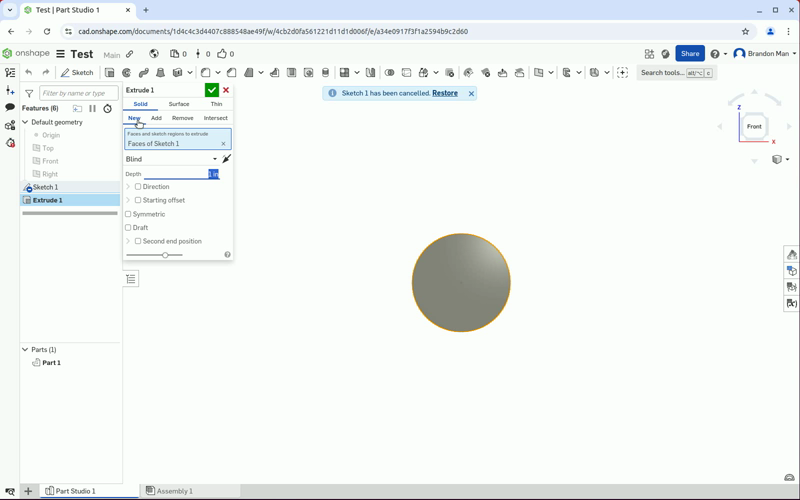
text(23.108)
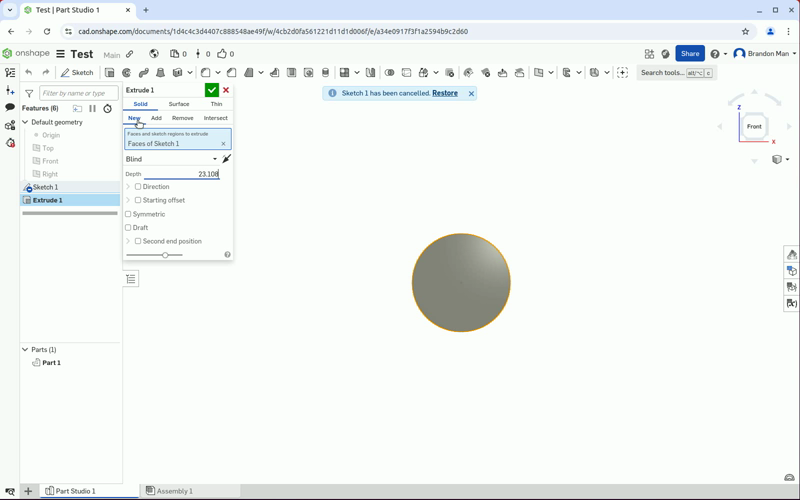
key(enter)
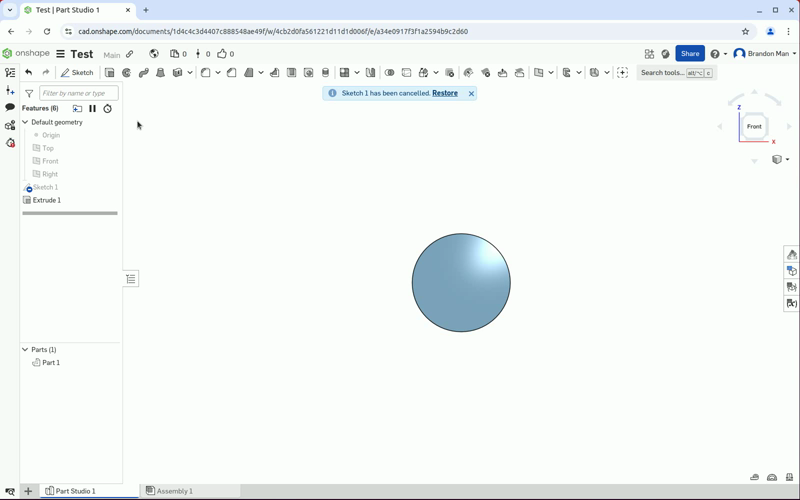
key(shift+h)
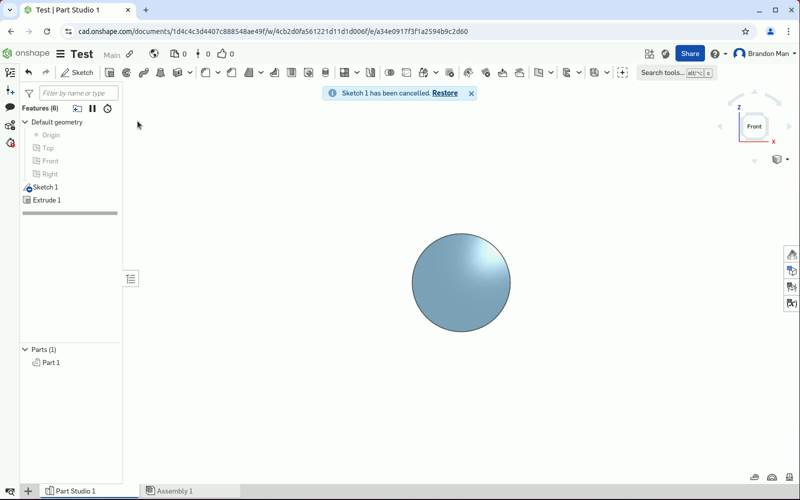
key(shift+h)
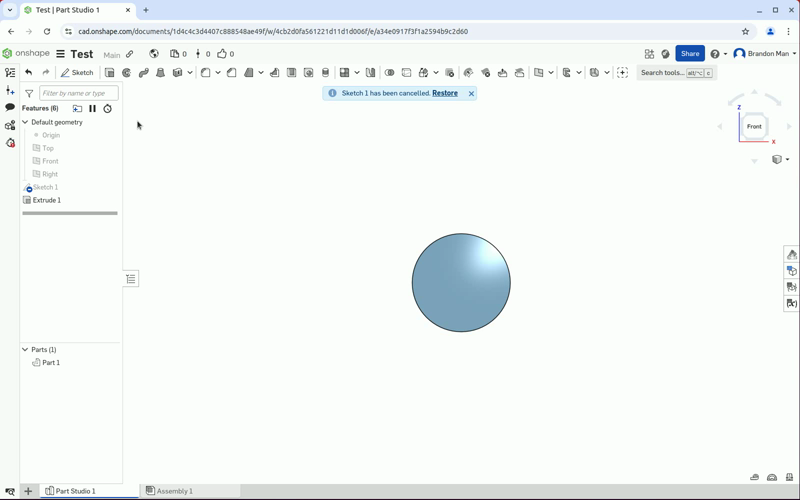
mouse_move(73, 189)
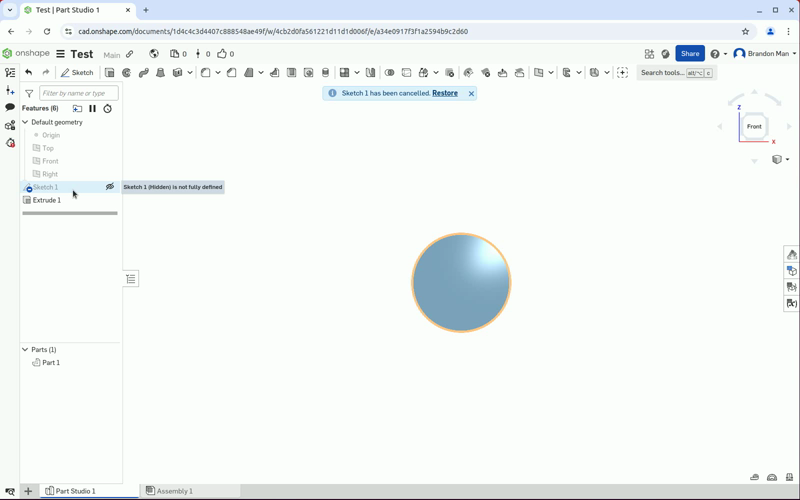
click(73, 189)
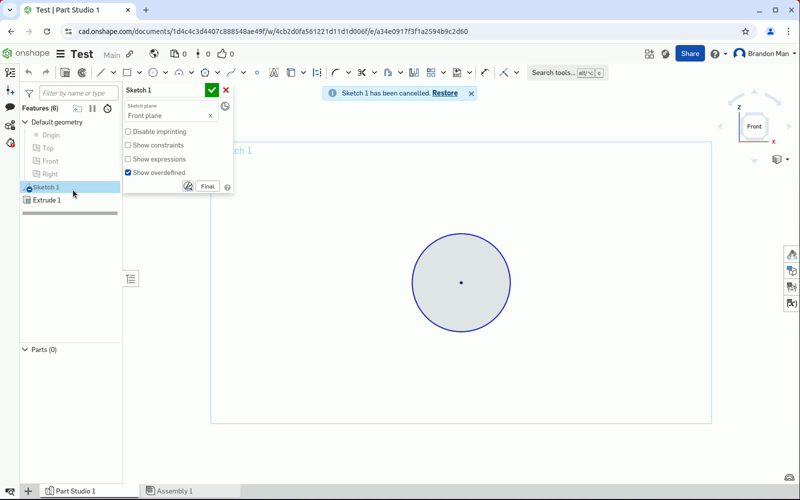
mouse_move(229, 92)
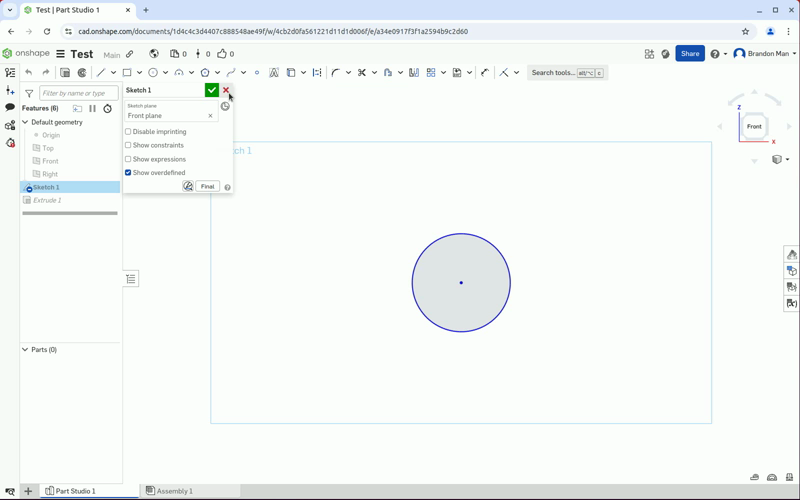
click(229, 92)
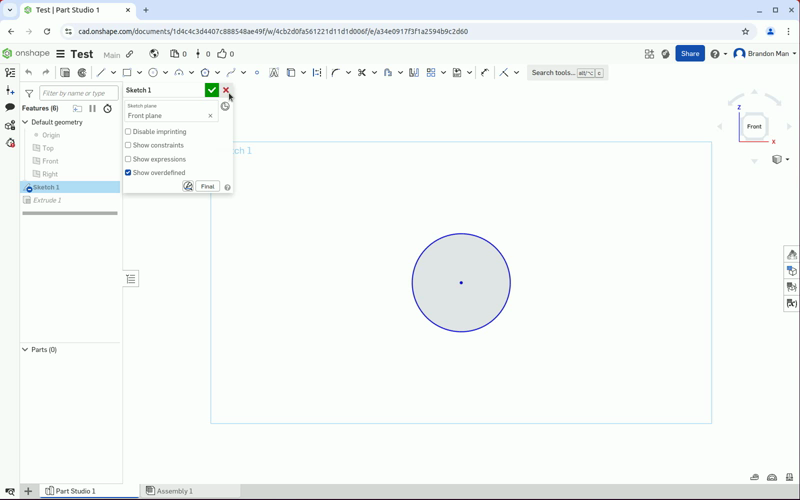
key(shift+s)
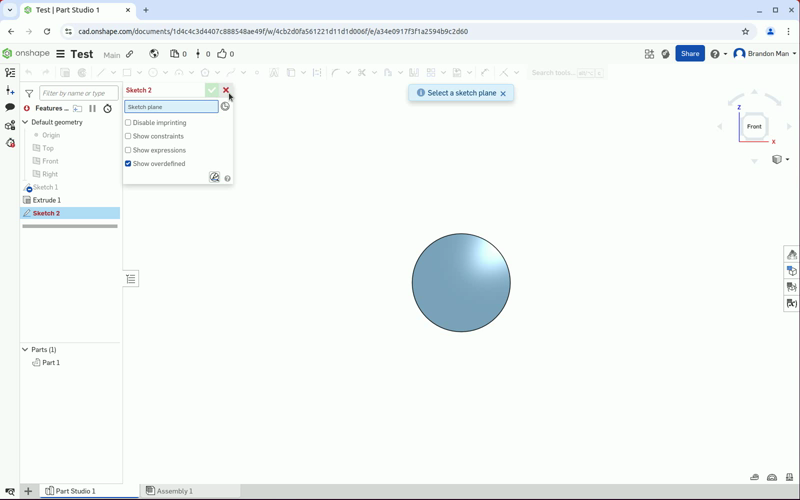
mouse_move(73, 163)
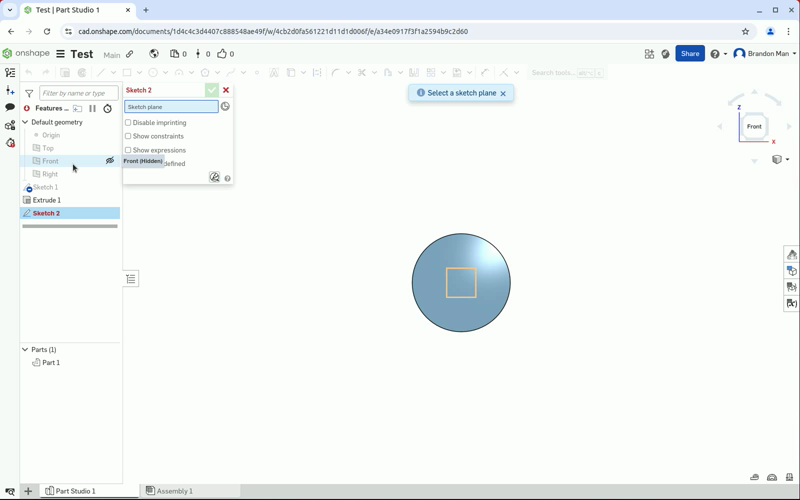
click(73, 163)
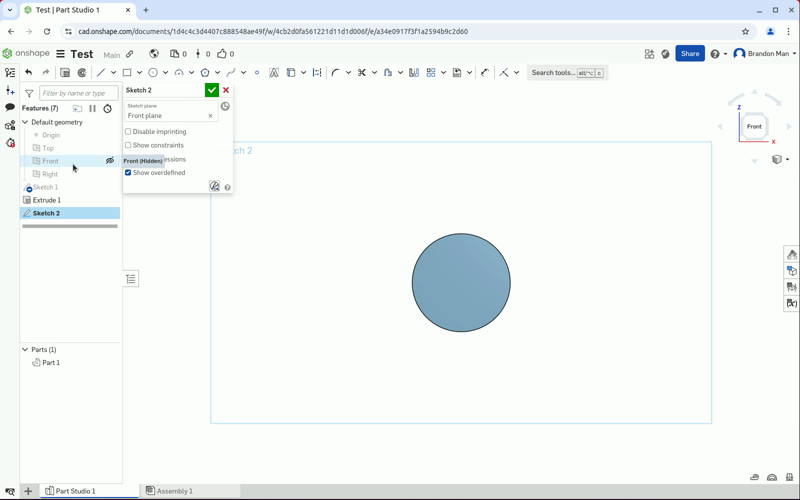
mouse_move(73, 352)
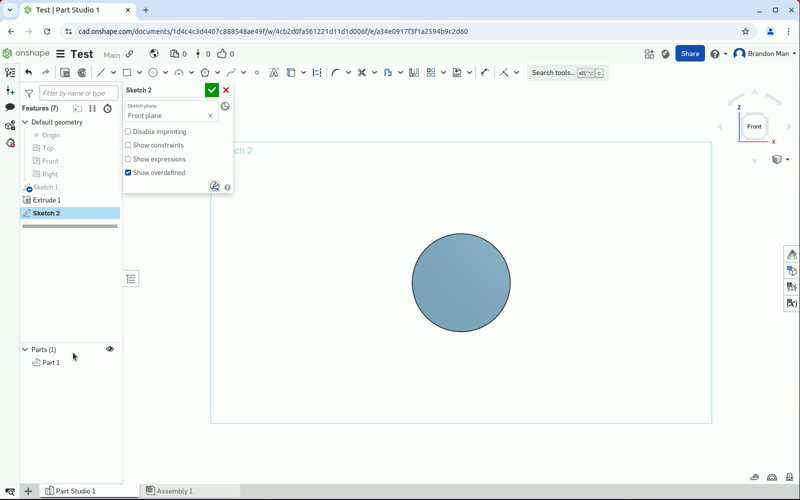
key(y)
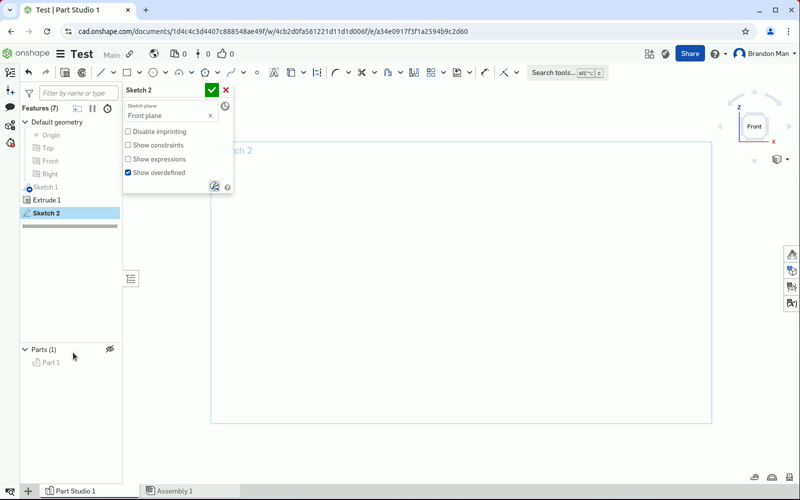
key(c)
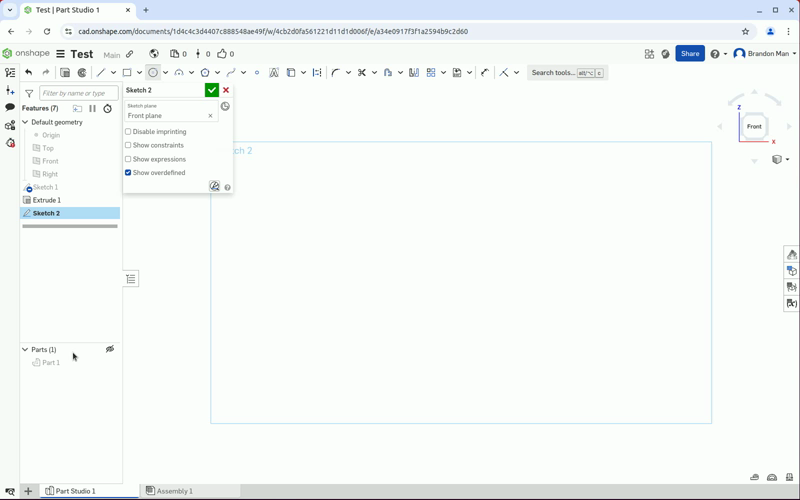
key_down(shift)
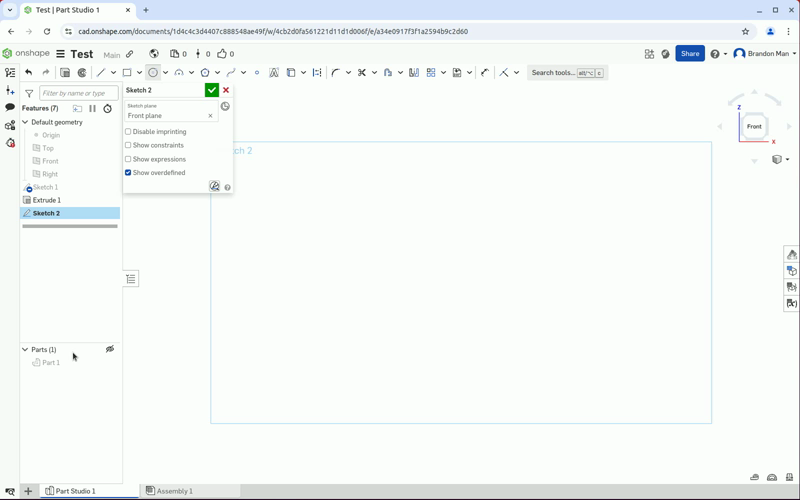
mouse_move(461, 282)
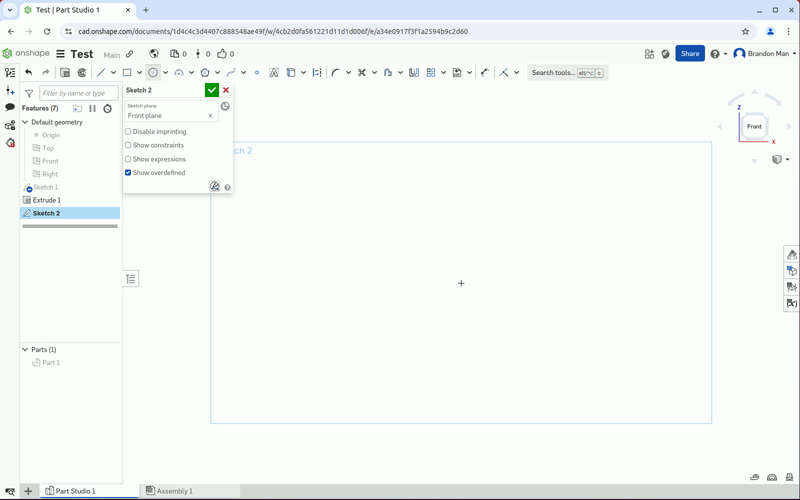
click(461, 282)
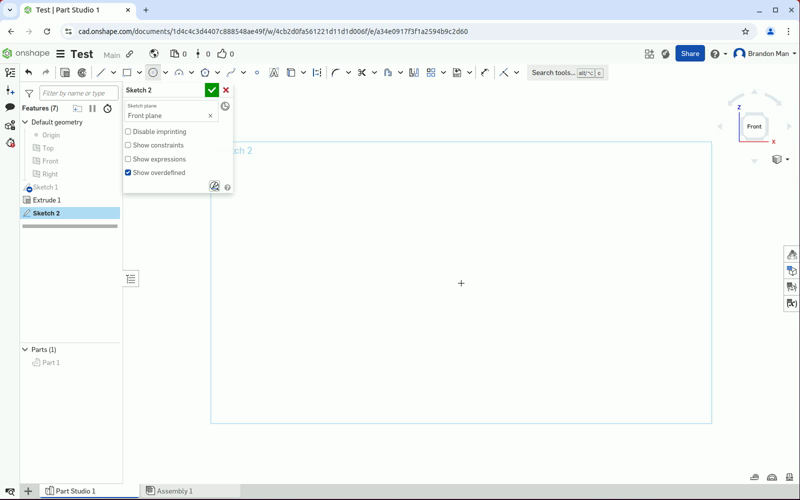
key_up(shift)
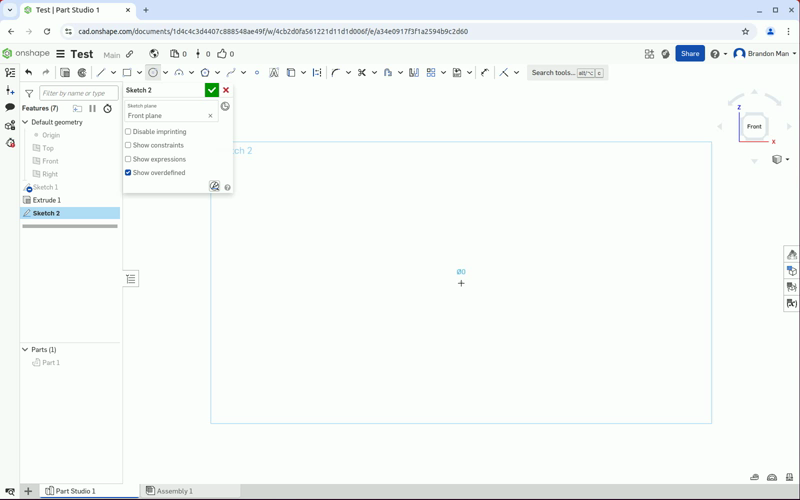
mouse_move(510, 282)
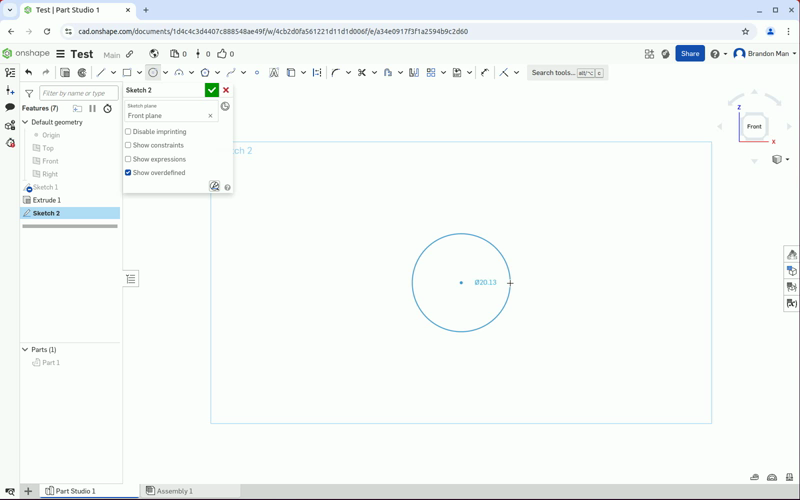
click(510, 282)
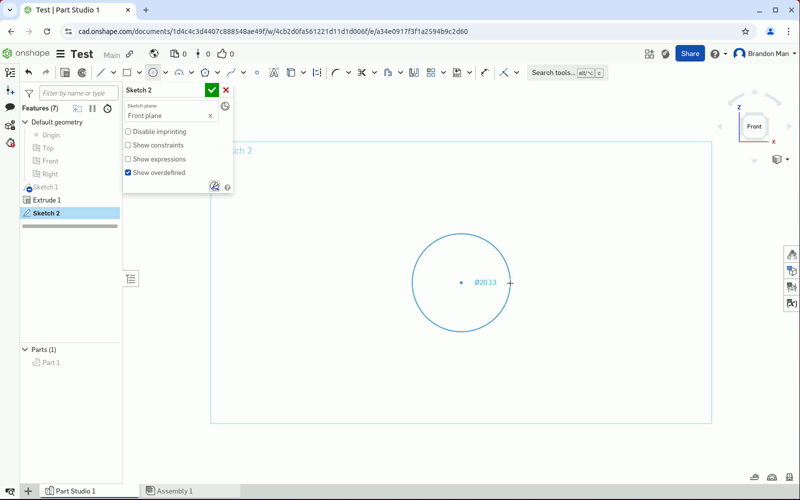
key(esc)
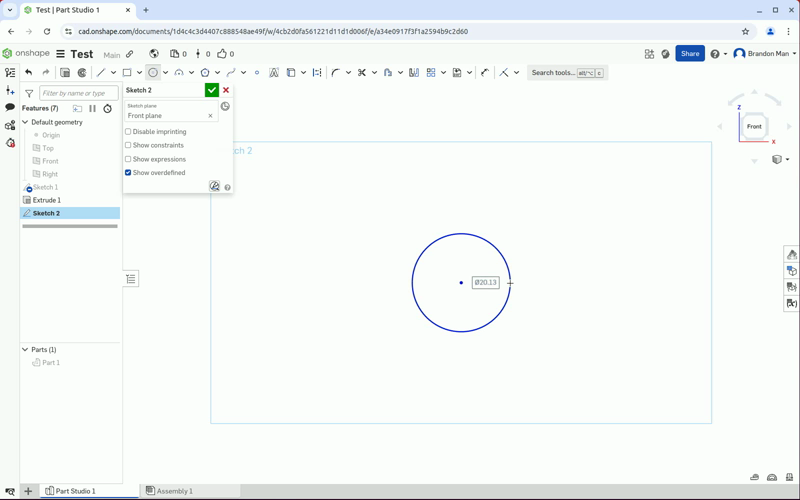
mouse_move(472, 275)
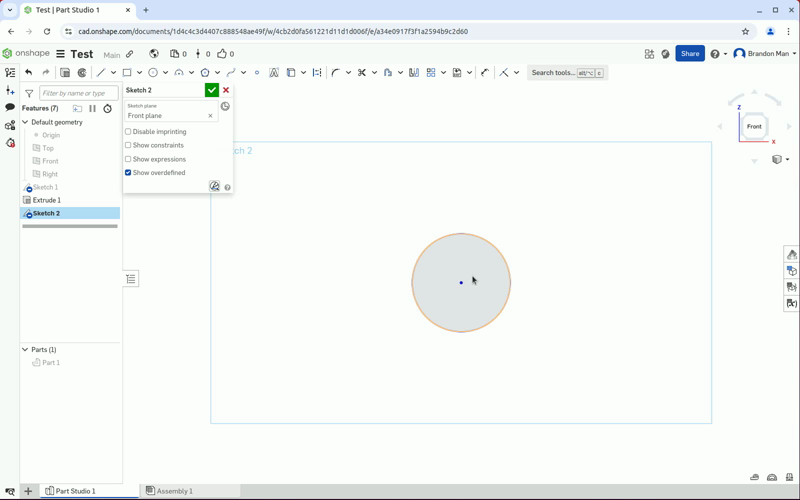
click(472, 275)
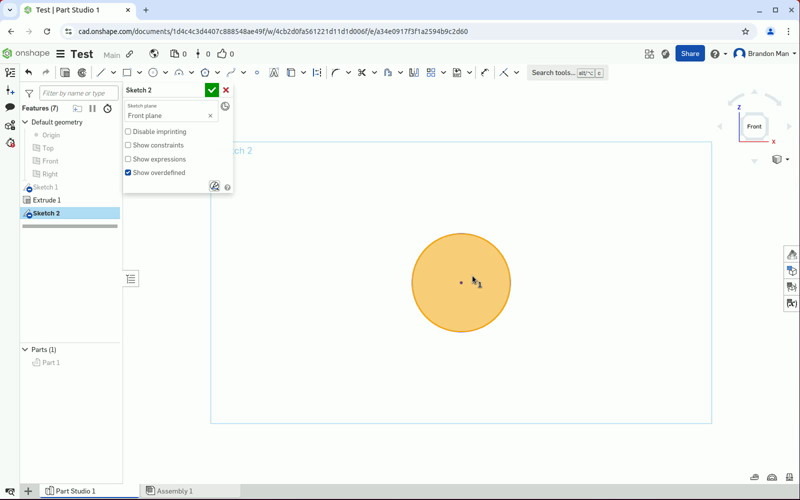
mouse_move(73, 352)
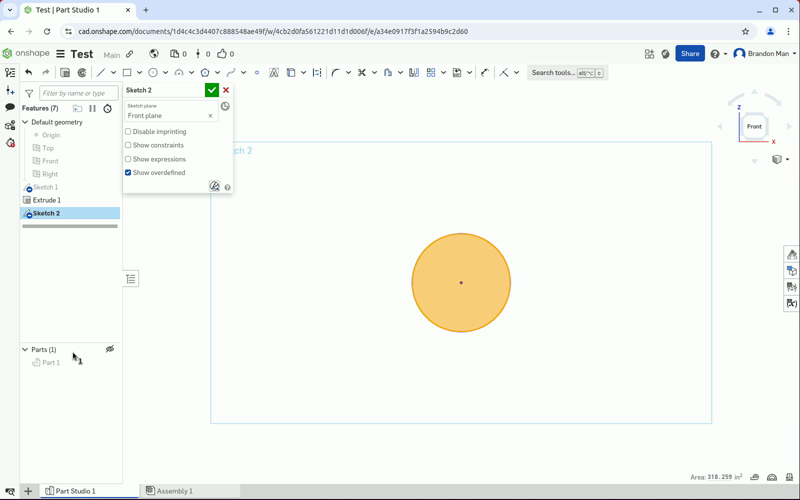
key(shift+y)
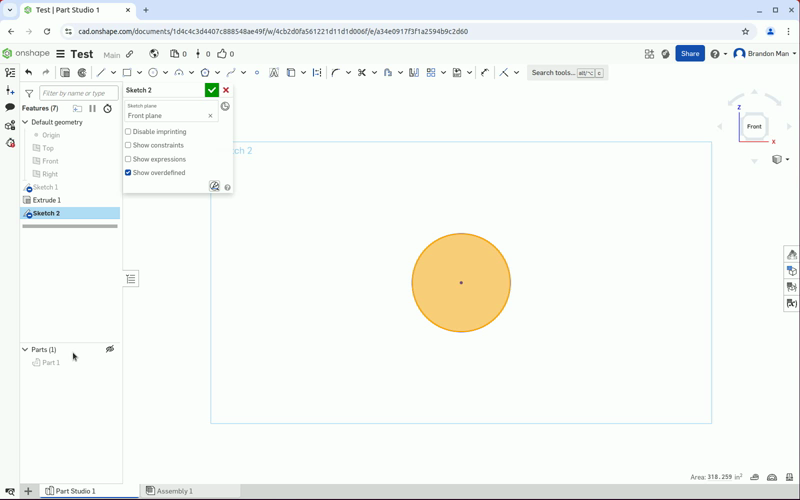
key(shift+e)
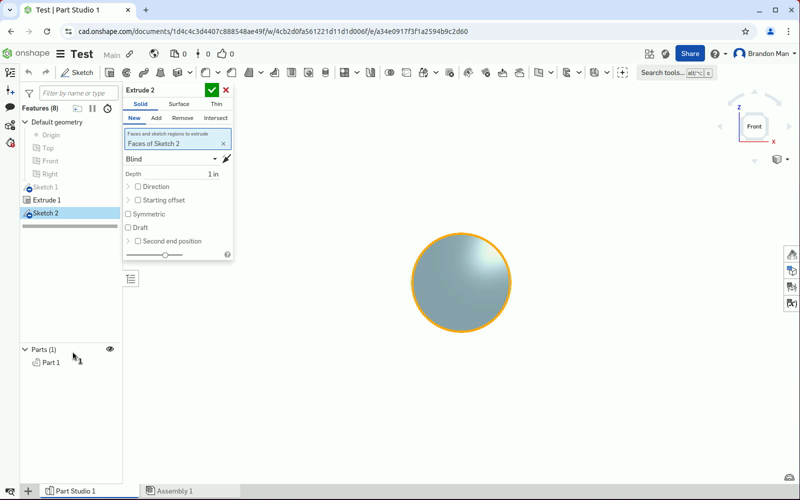
mouse_move(143, 106)
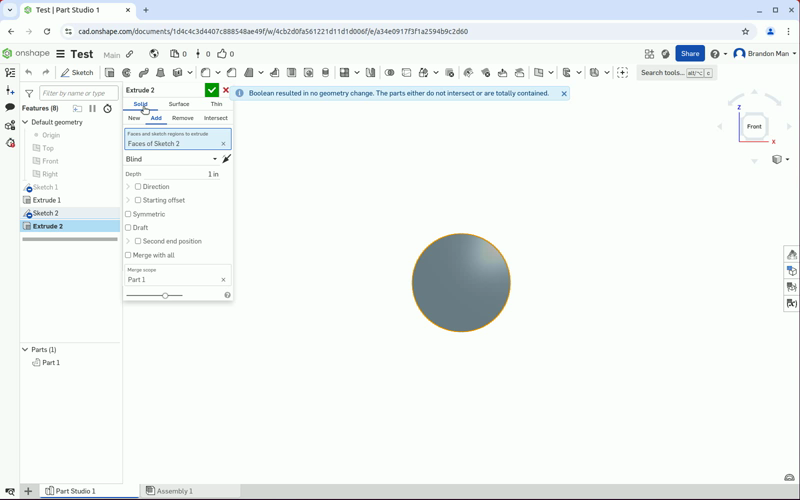
click(143, 106)
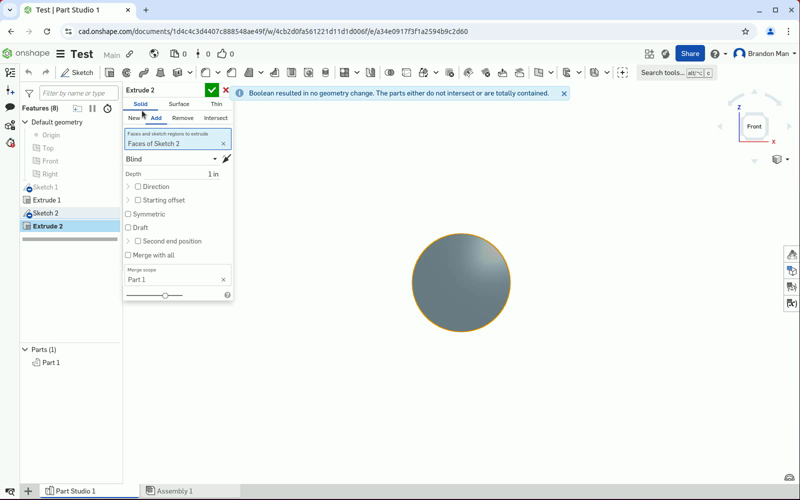
mouse_move(137, 120)
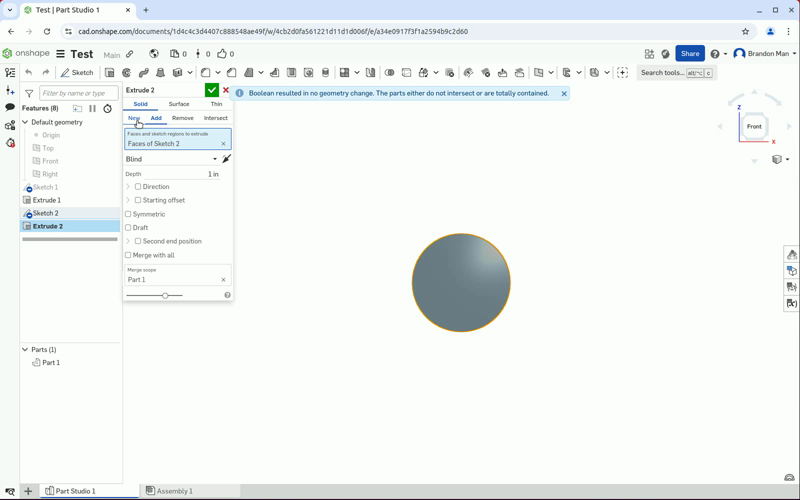
click(137, 120)
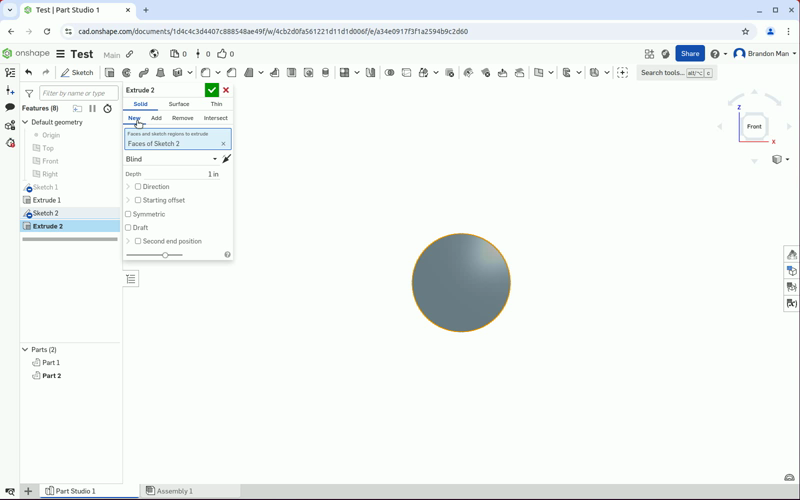
key(tab, 4)
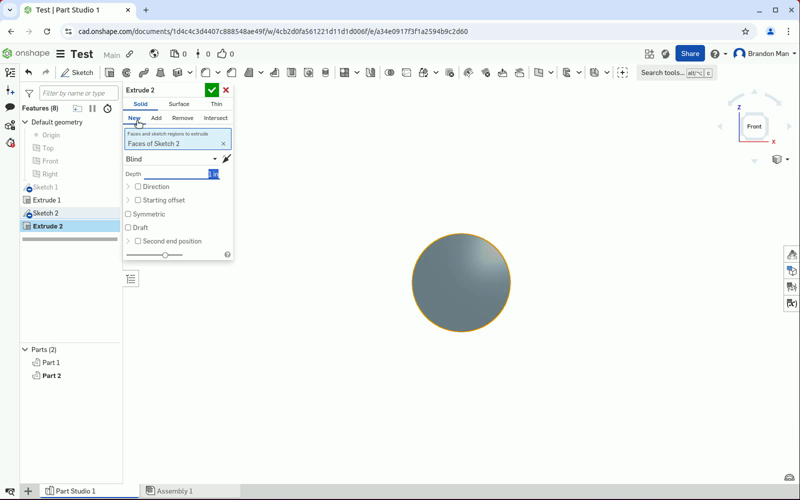
text(23.108)
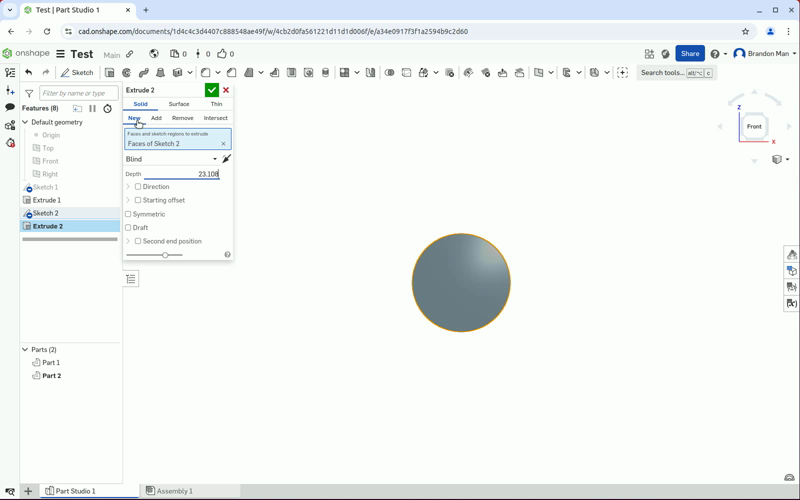
key(enter)
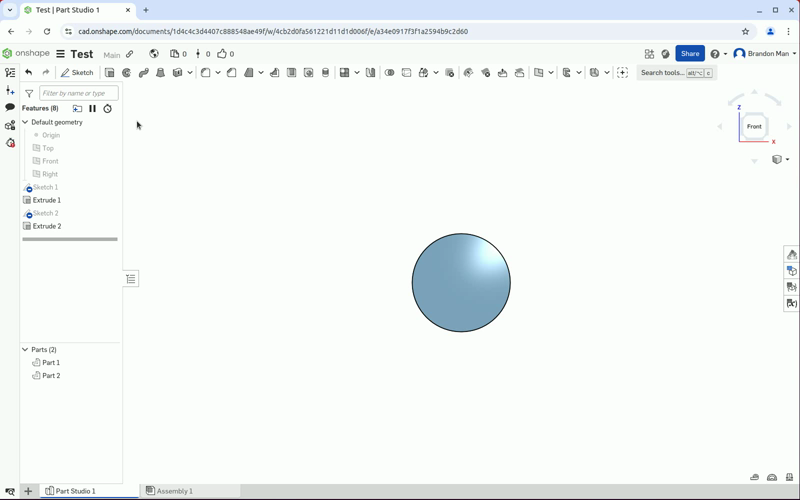
key(shift+h)
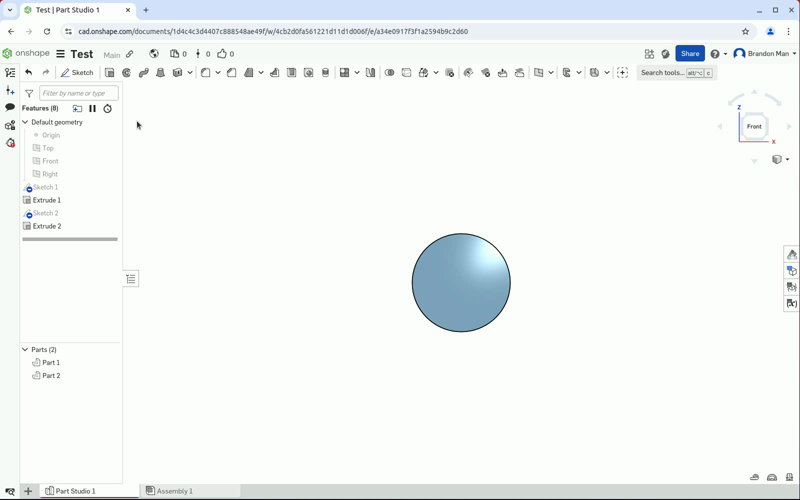
key(shift+h)
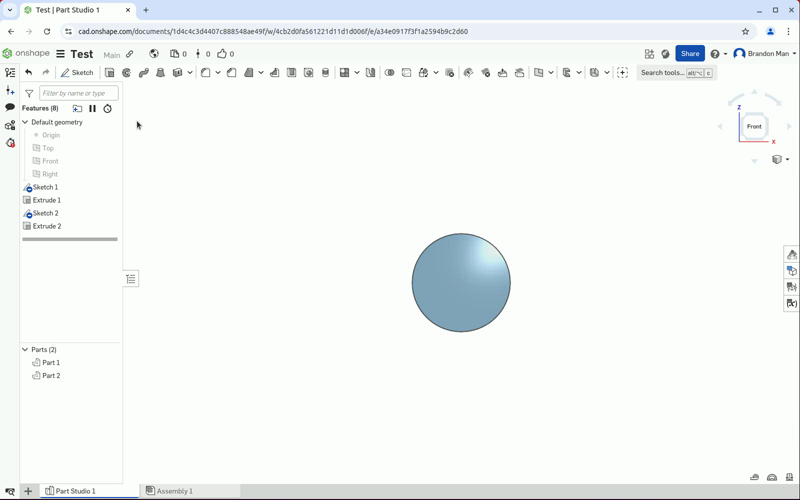
key(shift+7)
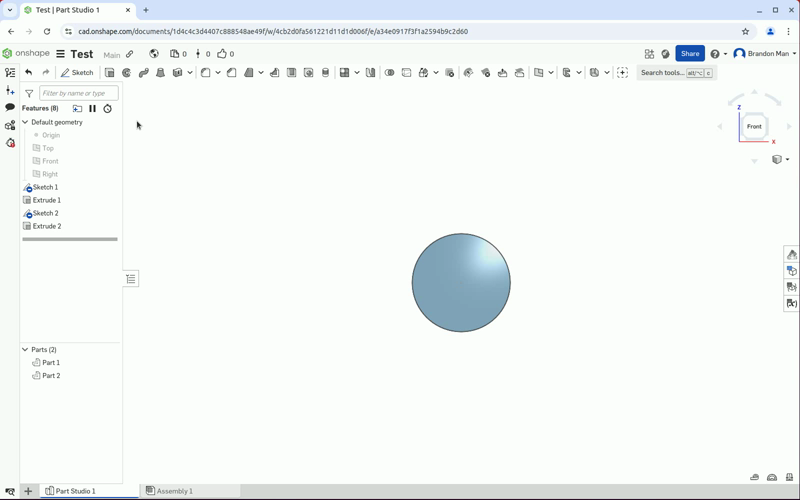
key(left, 2)
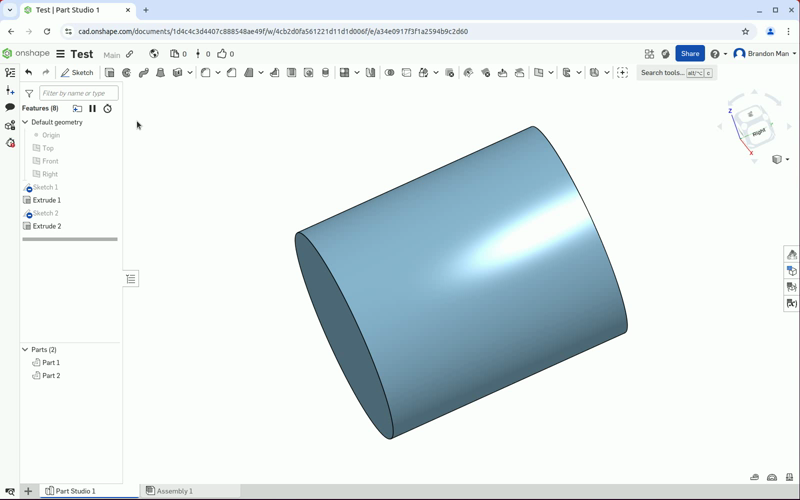
key(down, 2)
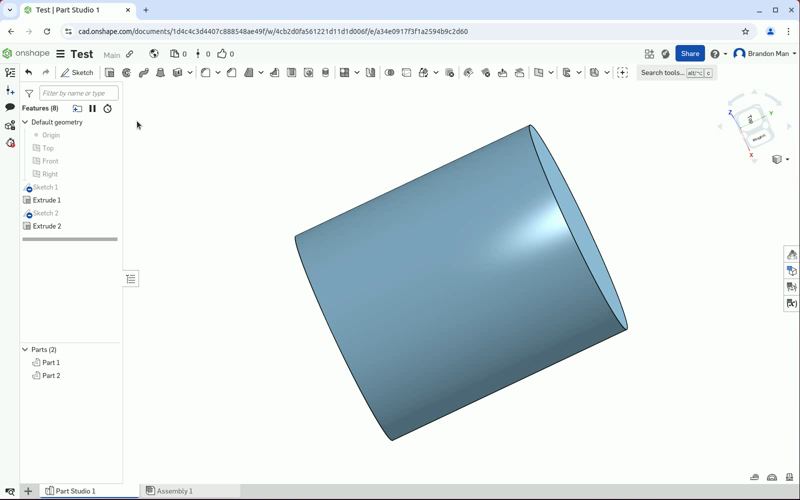
key(up, 2)
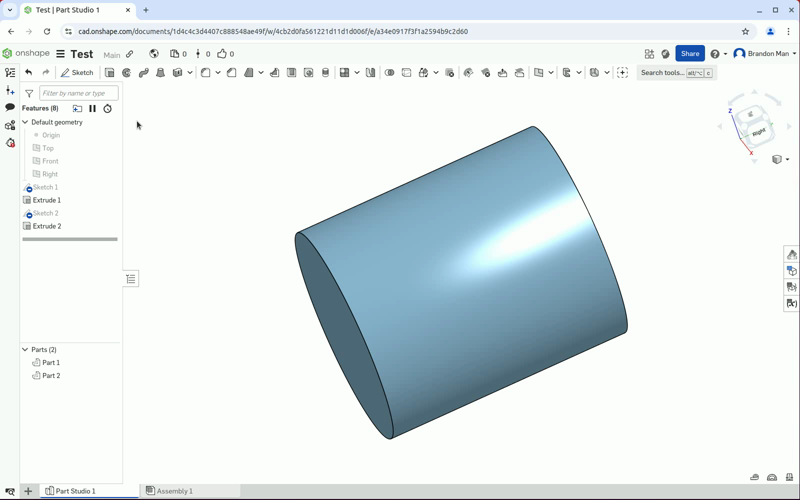
key(right, 2)
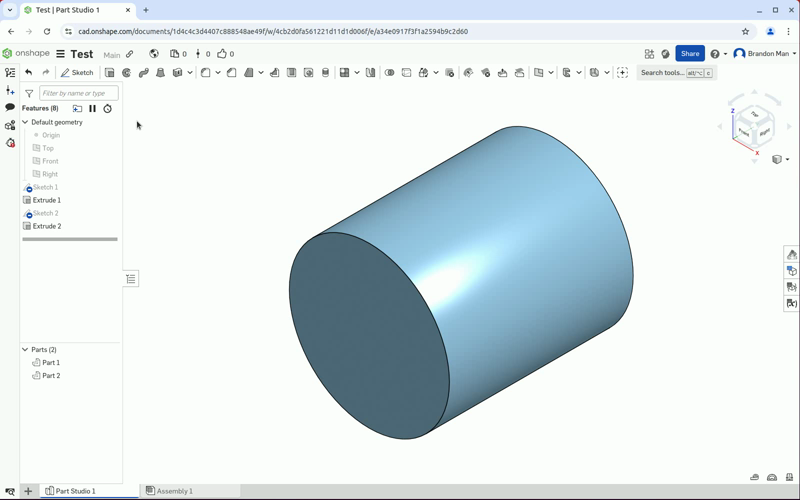
mouse_move(73, 189)
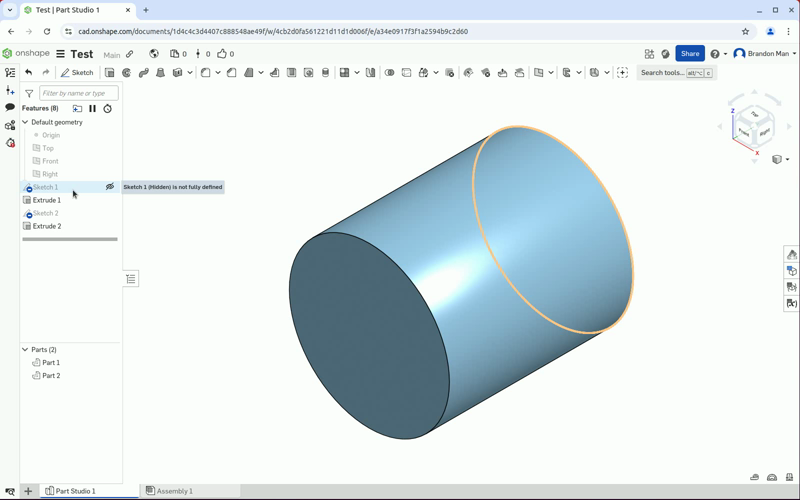
click(73, 189)